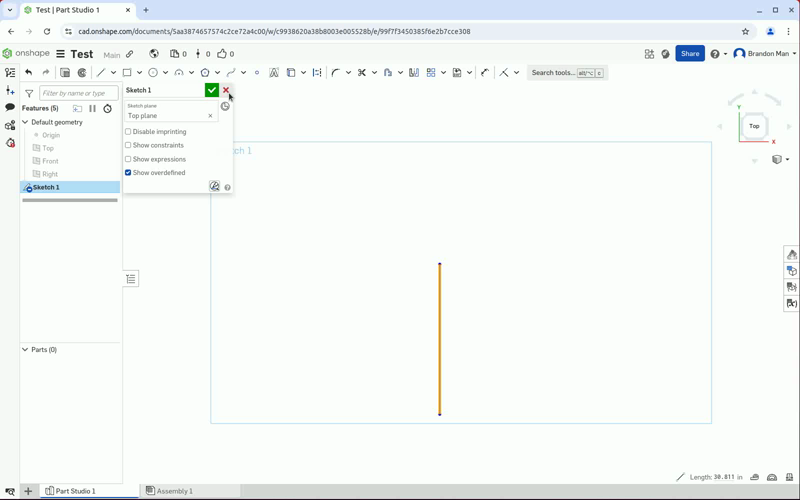
key(shift+h)
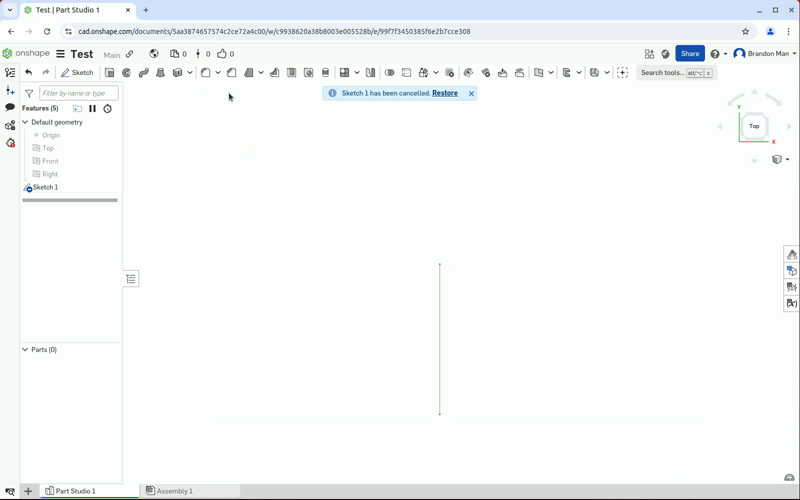
key(shift+s)
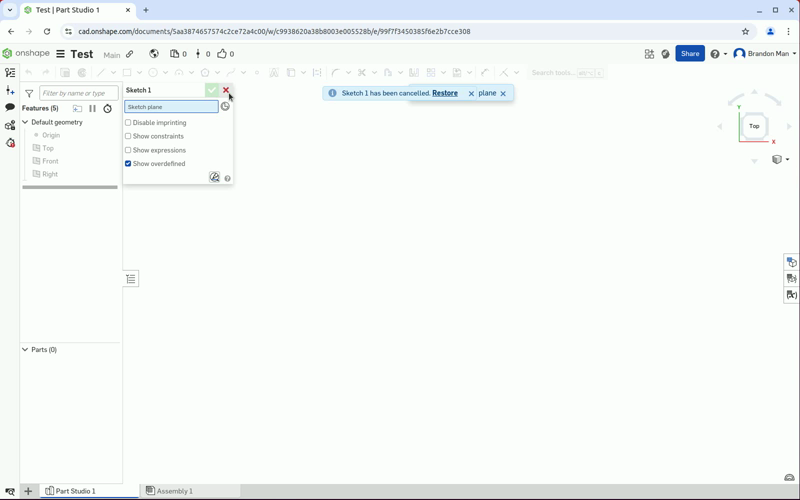
mouse_move(73, 150)
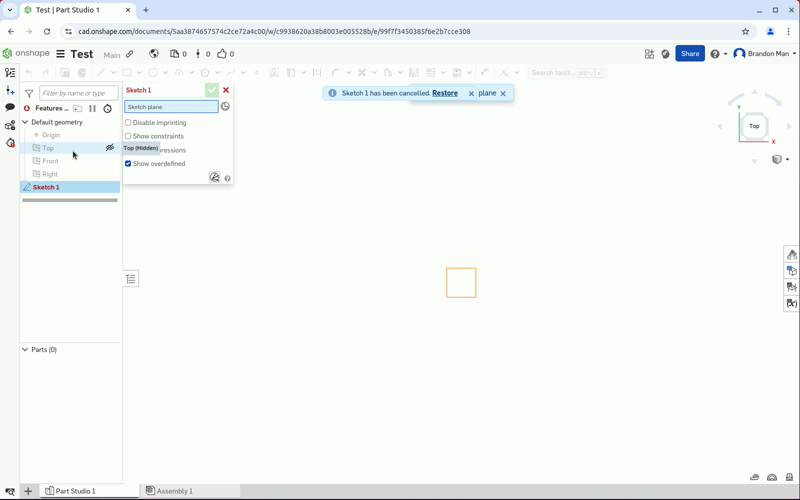
click(73, 150)
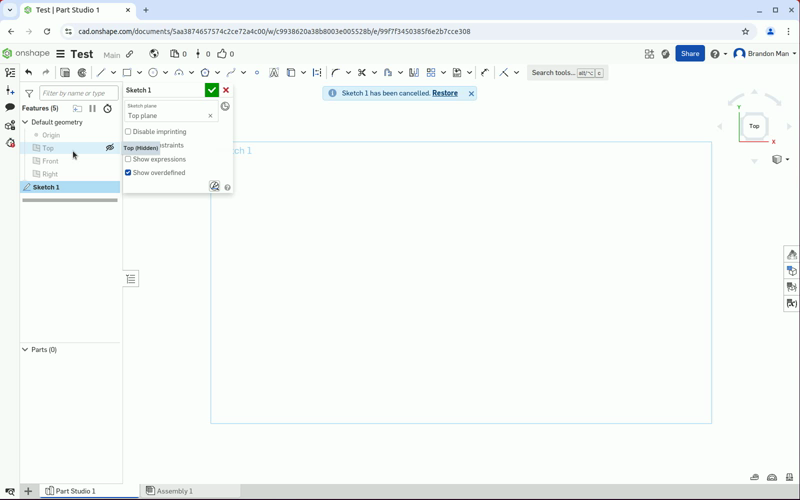
mouse_move(73, 352)
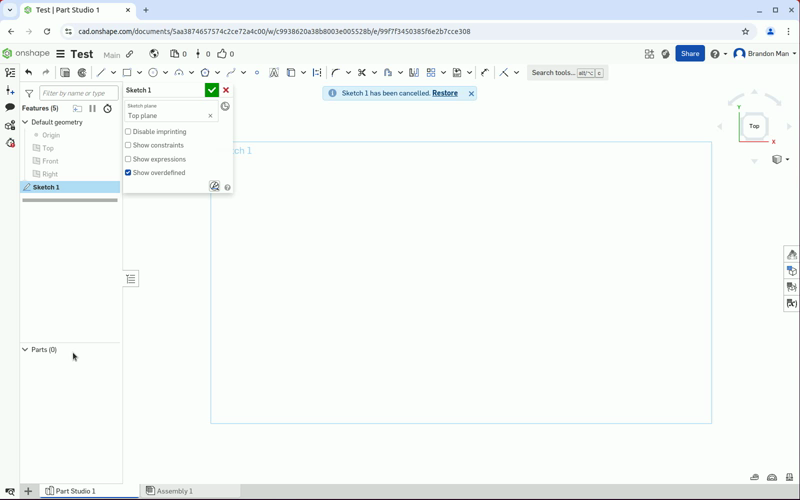
key(y)
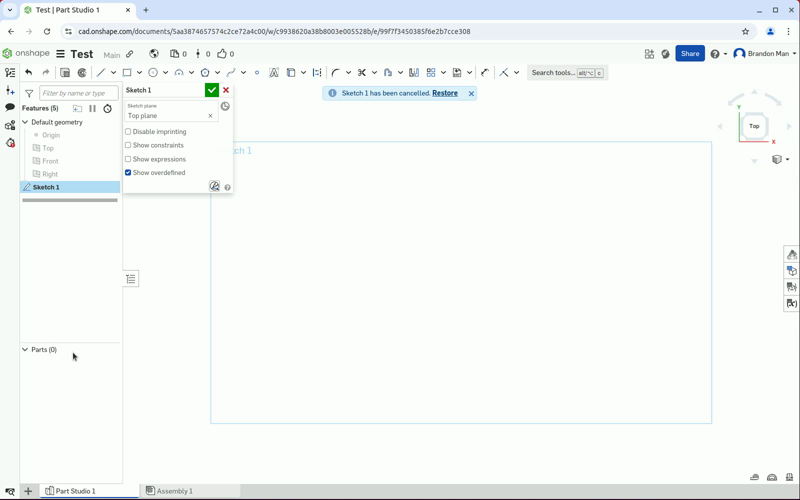
key(l)
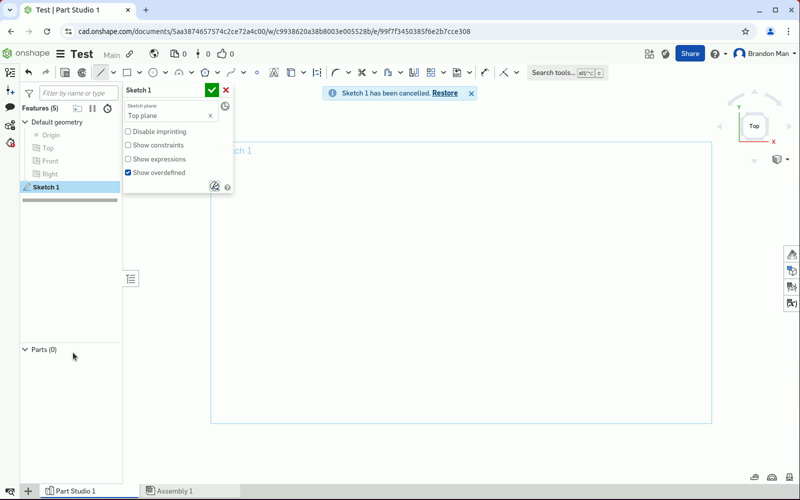
key_down(shift)
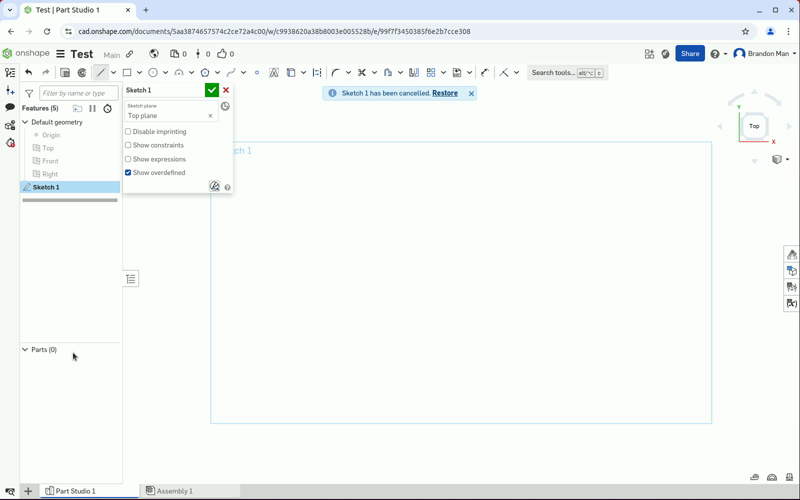
mouse_move(348, 376)
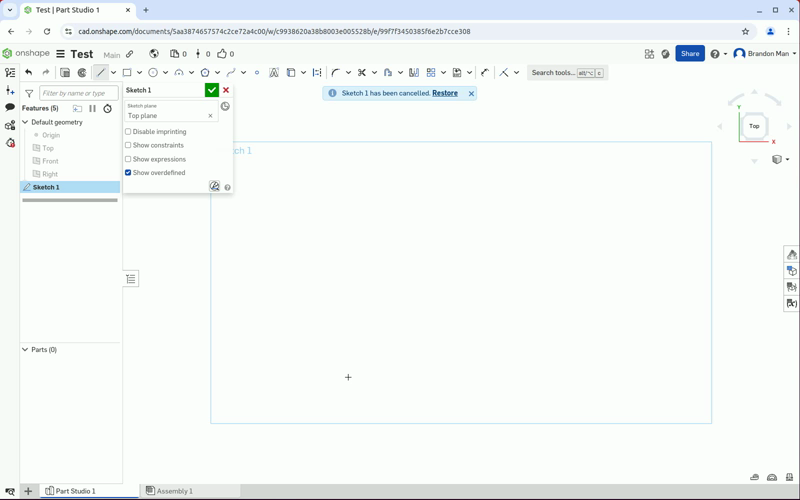
click(348, 376)
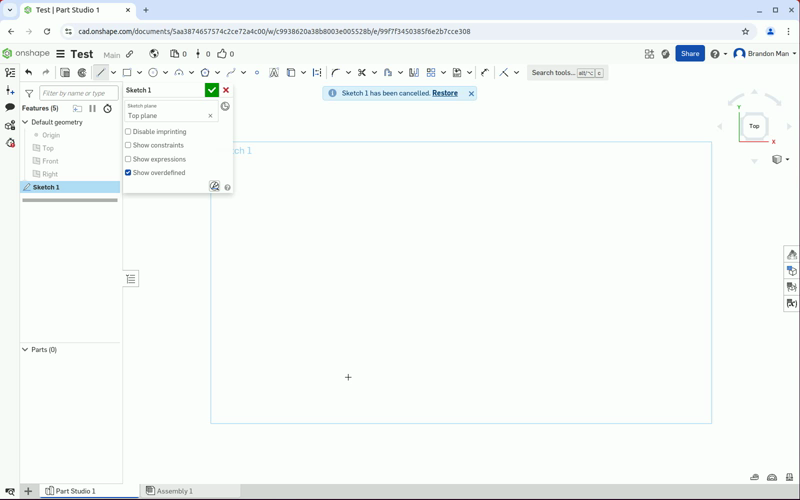
key_up(shift)
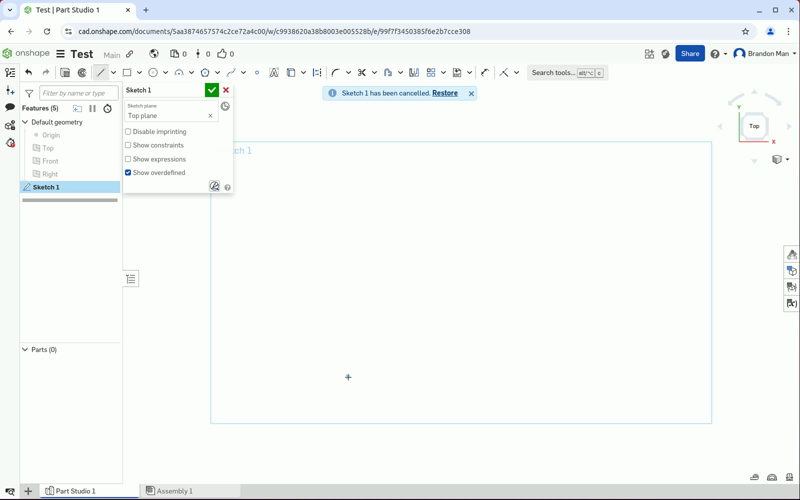
key_down(shift)
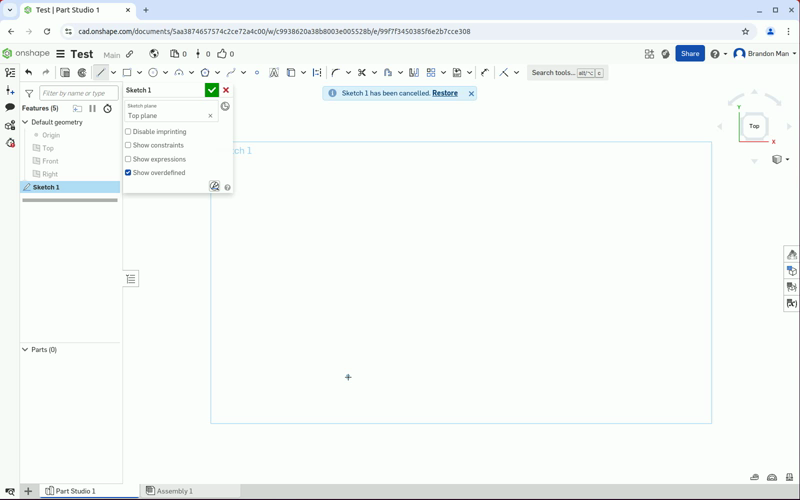
mouse_move(572, 376)
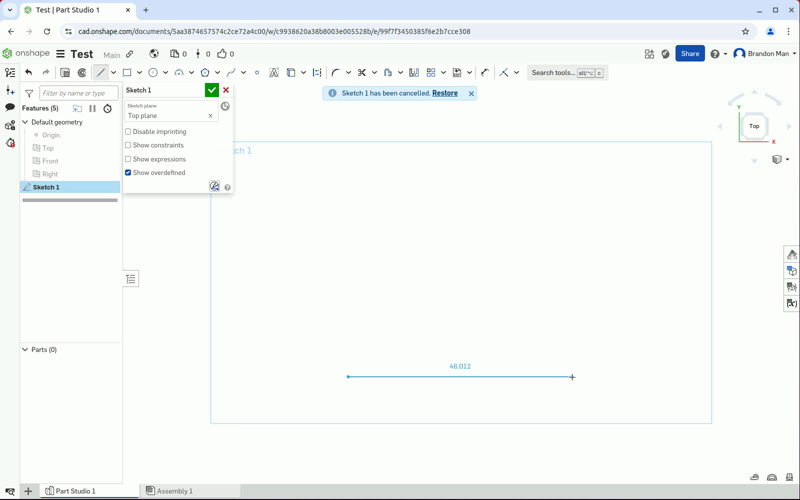
click(572, 376)
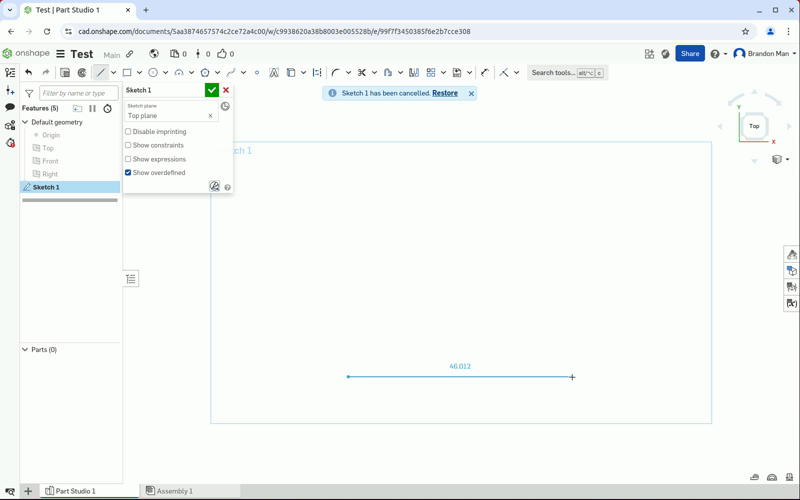
key_up(shift)
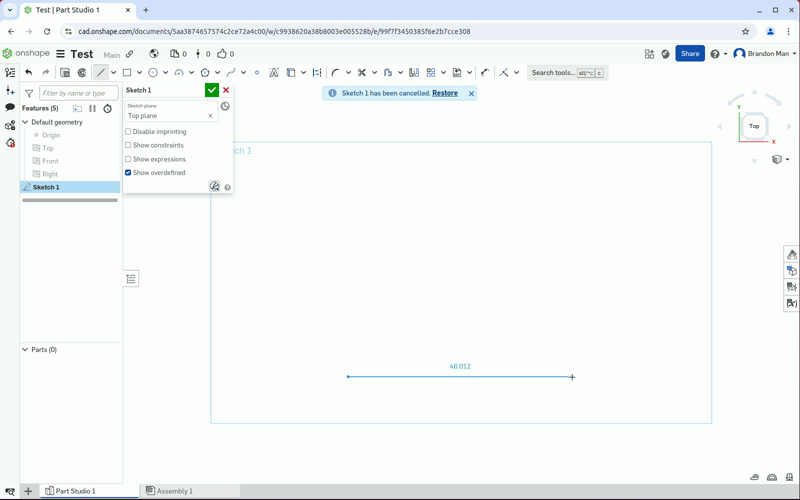
key_down(shift)
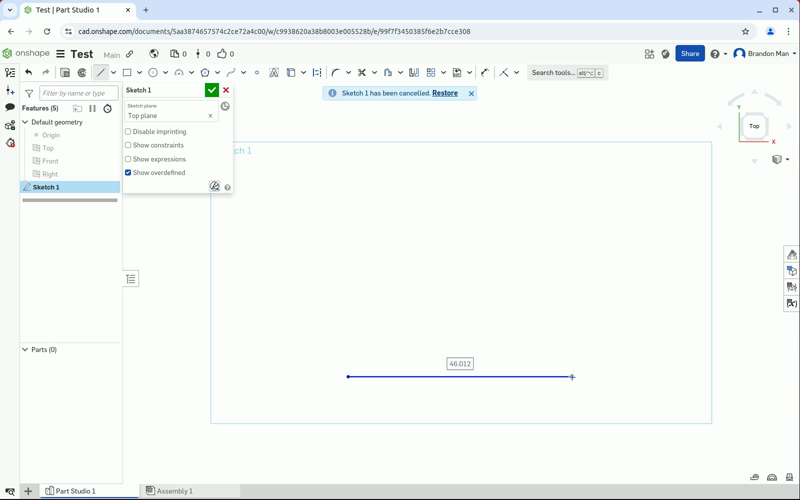
mouse_move(572, 188)
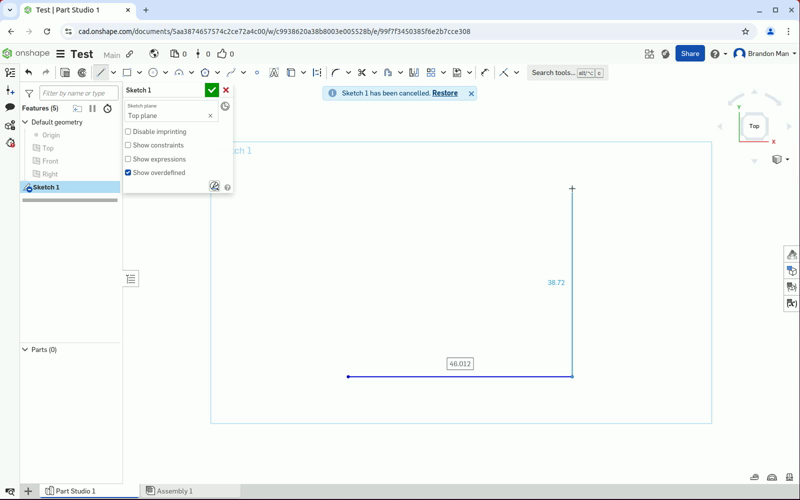
click(572, 188)
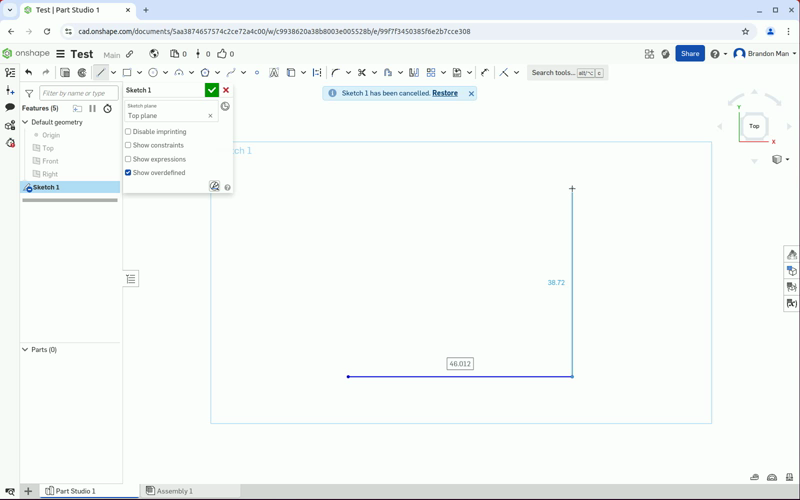
key_up(shift)
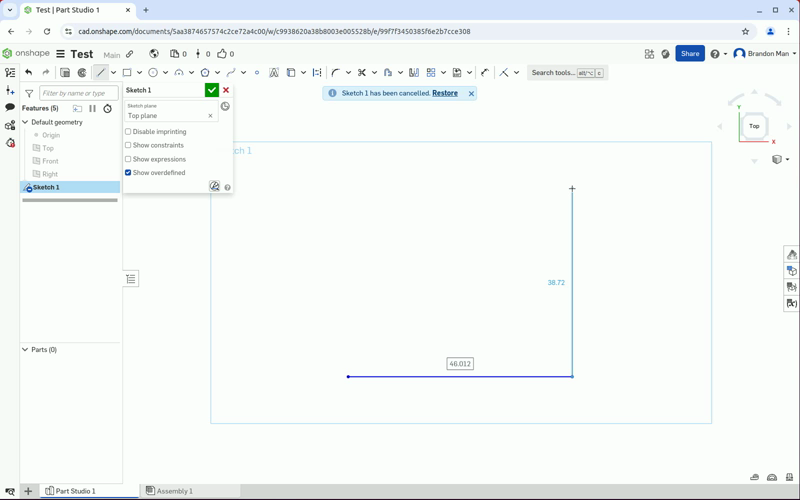
key_down(shift)
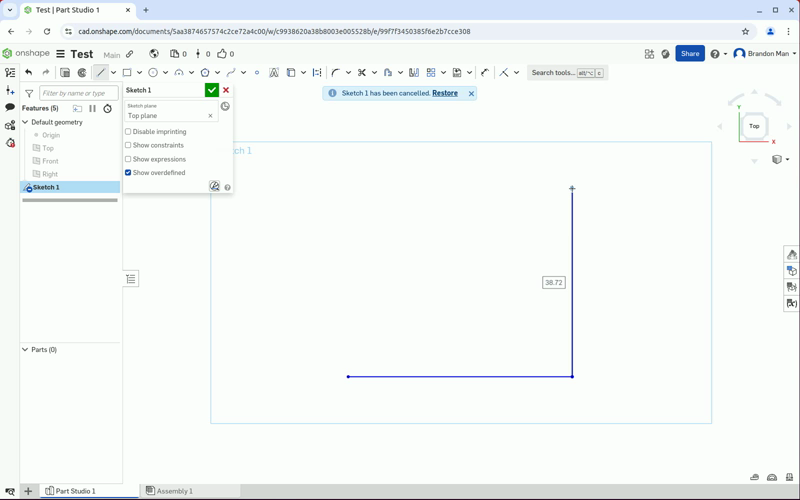
mouse_move(348, 188)
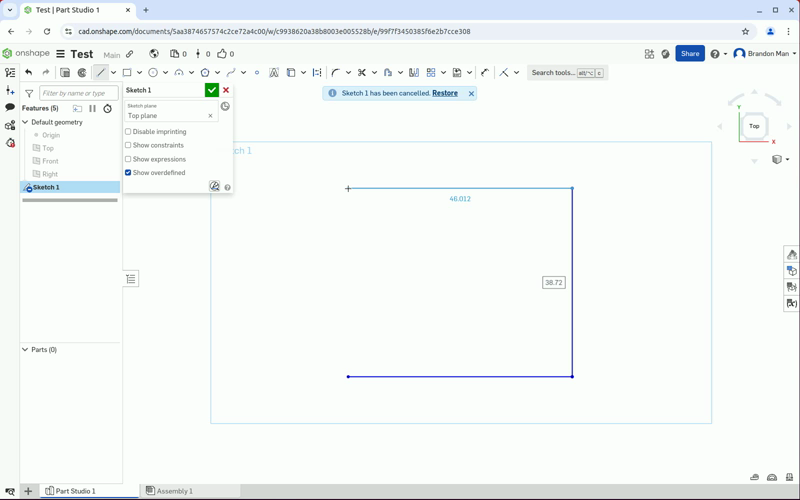
click(348, 188)
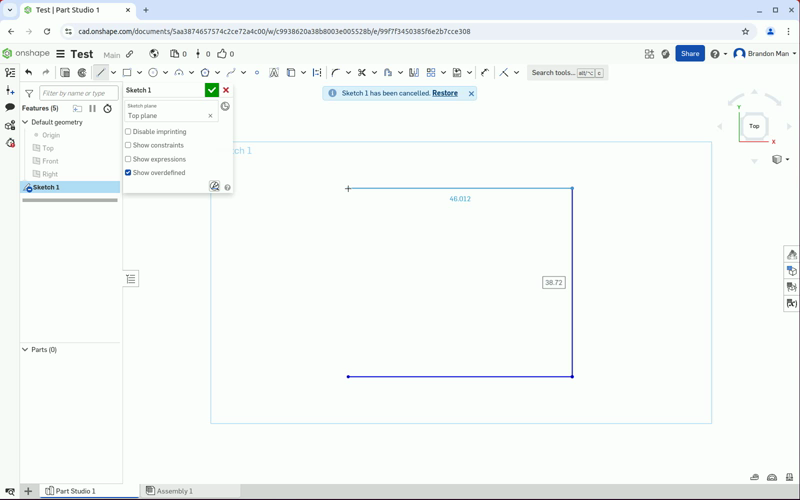
key_up(shift)
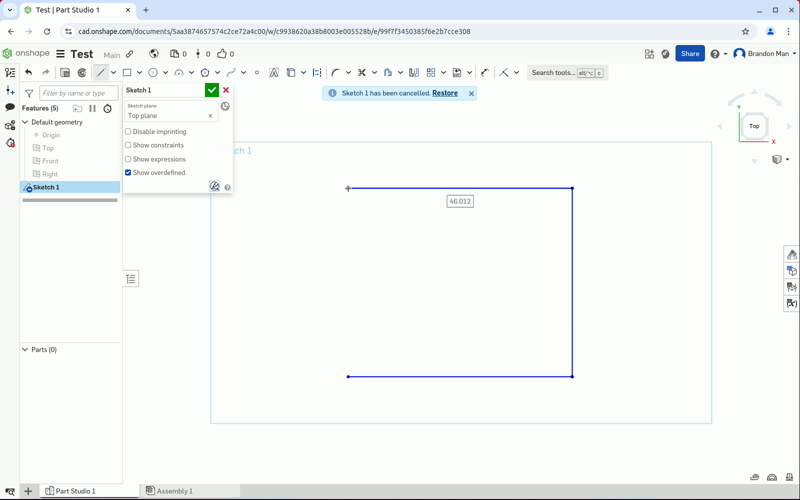
key_down(shift)
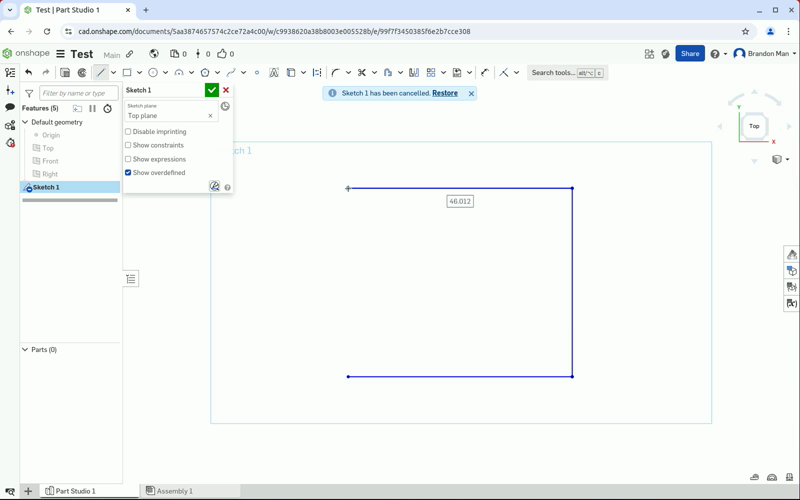
mouse_move(348, 376)
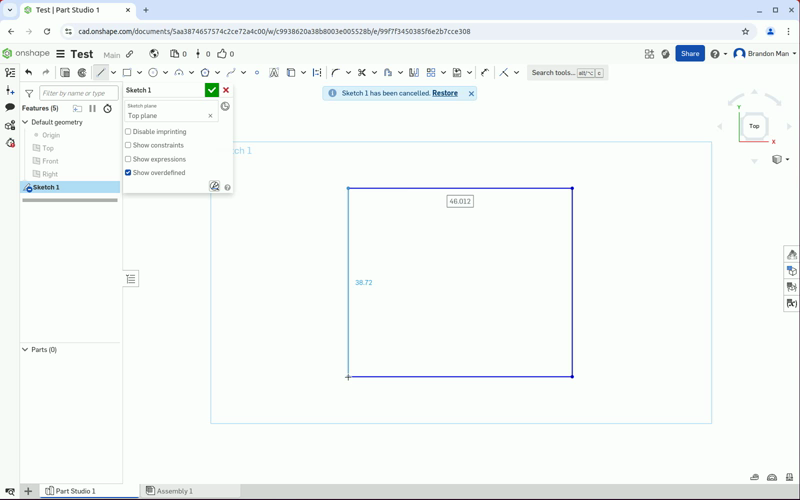
key_up(shift)
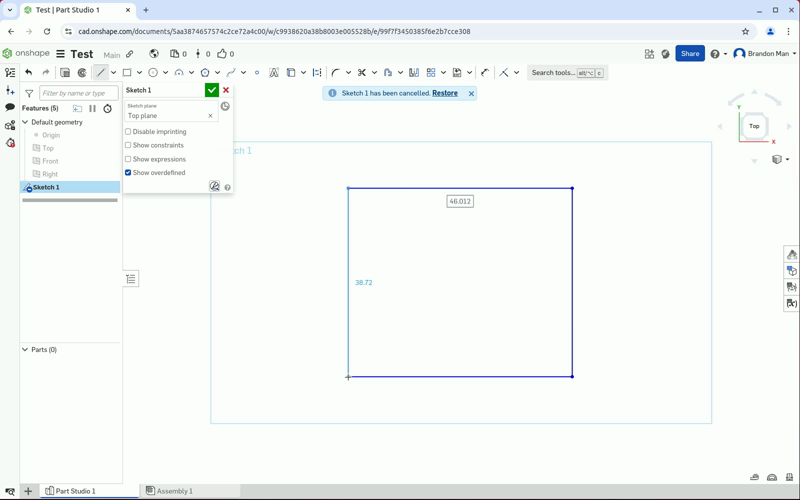
click(348, 376)
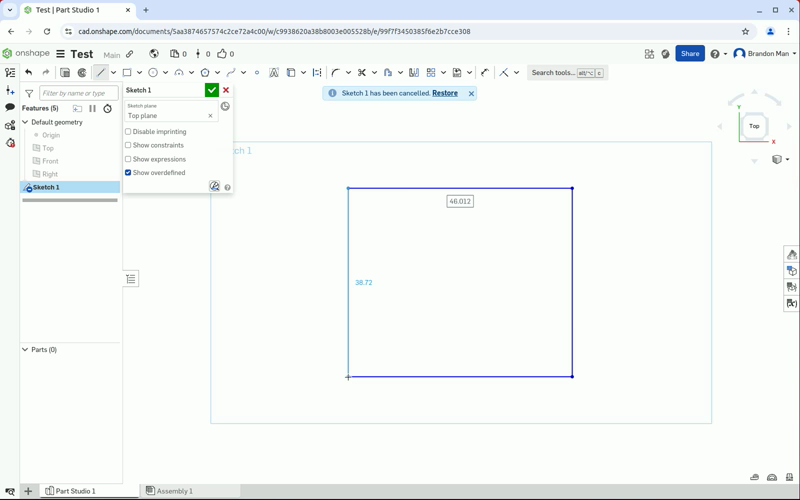
key(esc)
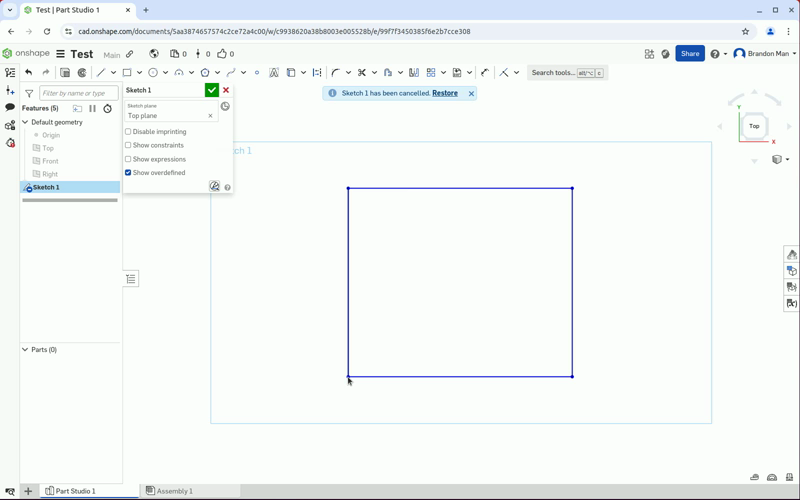
mouse_move(496, 343)
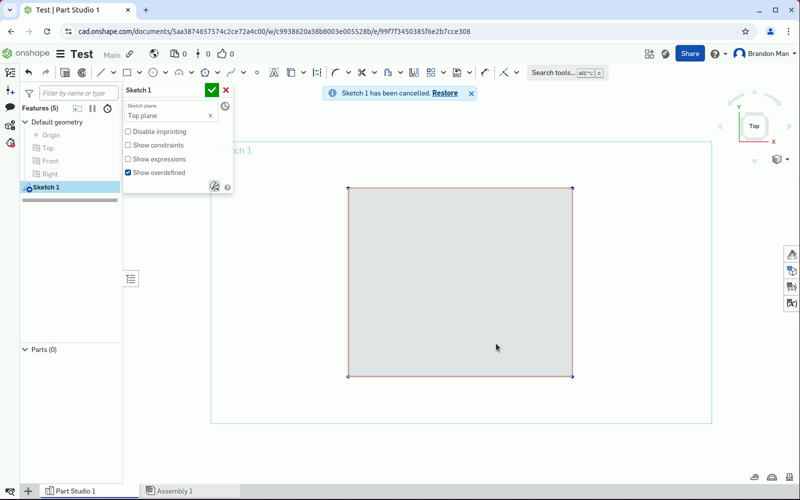
click(496, 343)
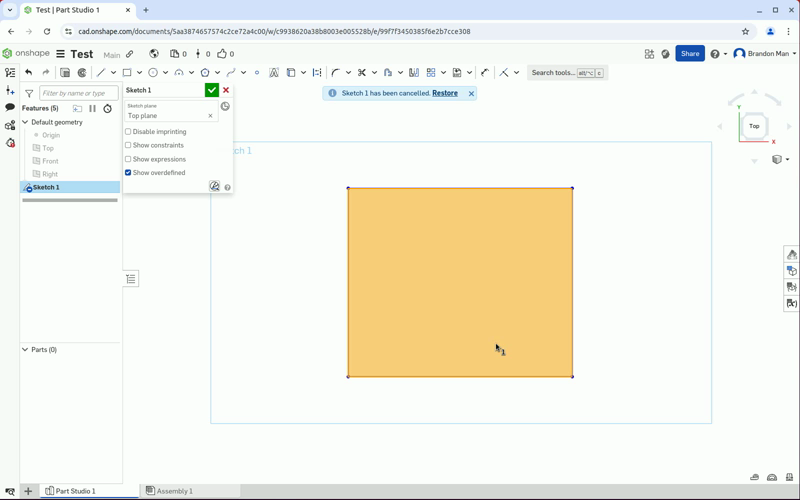
mouse_move(73, 352)
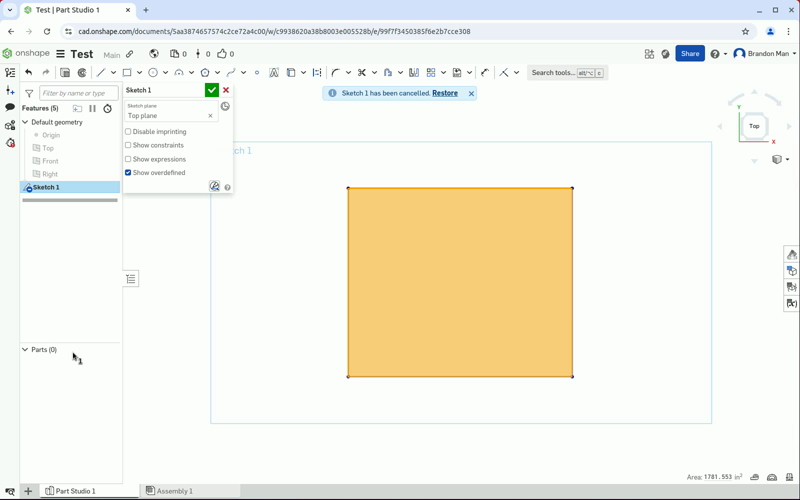
key(shift+y)
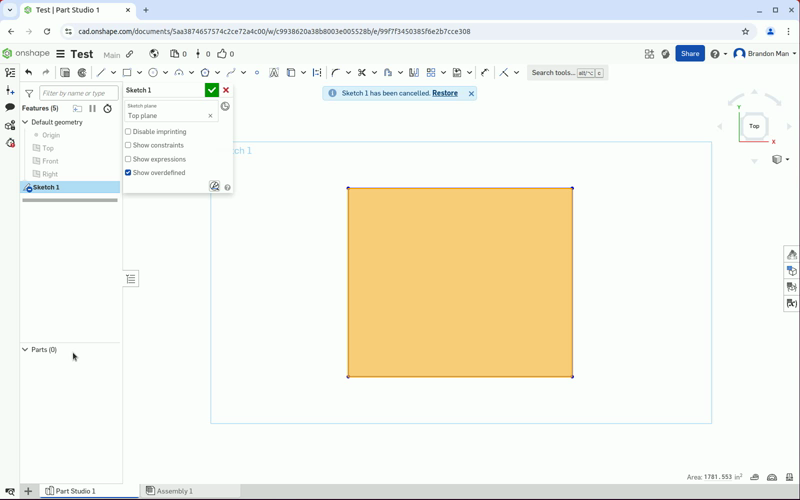
key(shift+e)
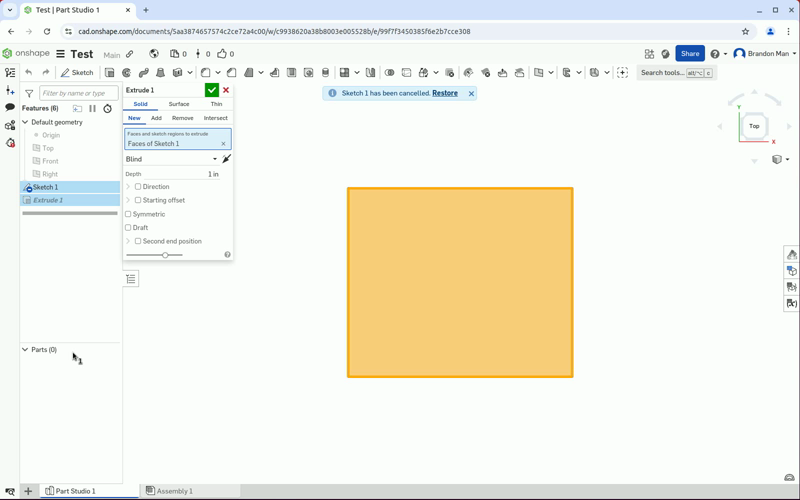
mouse_move(143, 106)
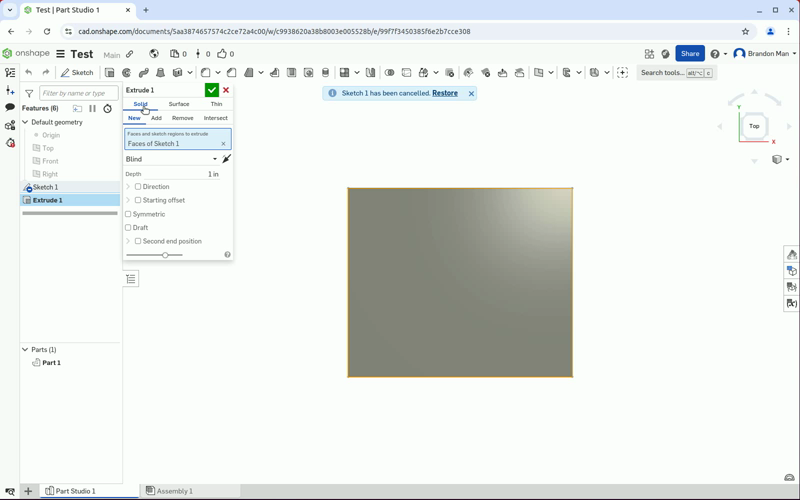
click(143, 106)
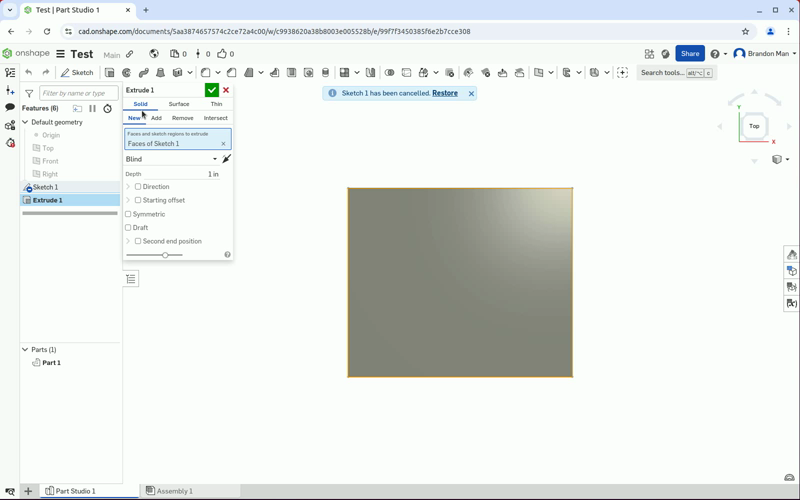
mouse_move(137, 120)
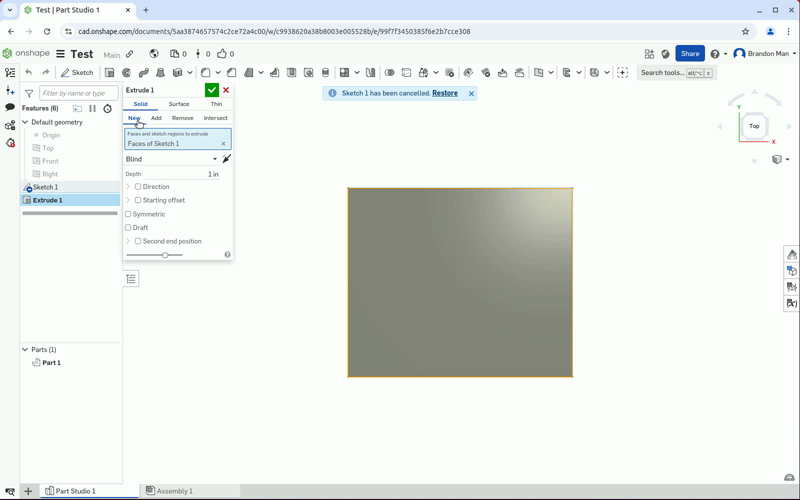
click(137, 120)
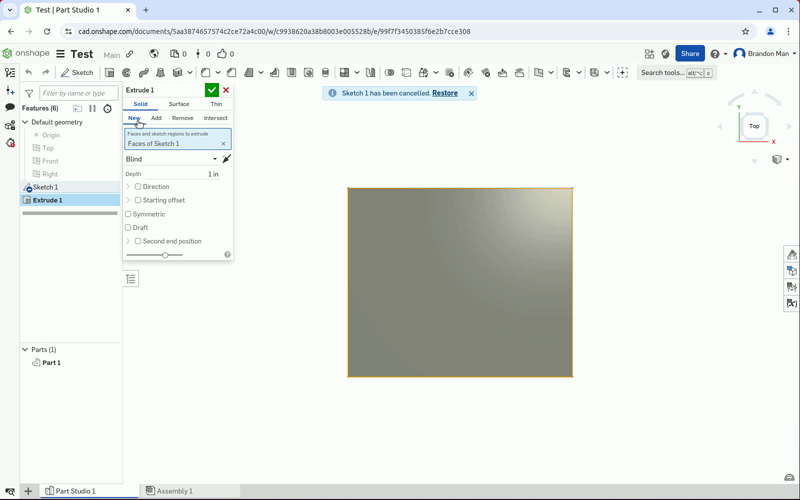
key(tab, 4)
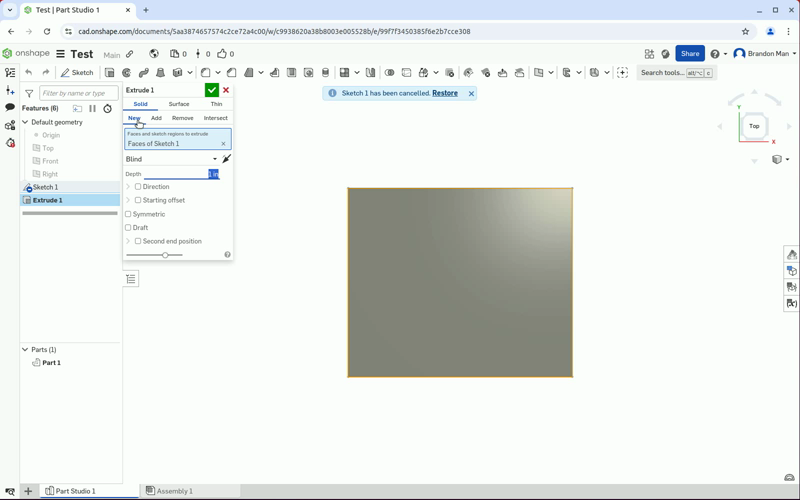
text(10.832)
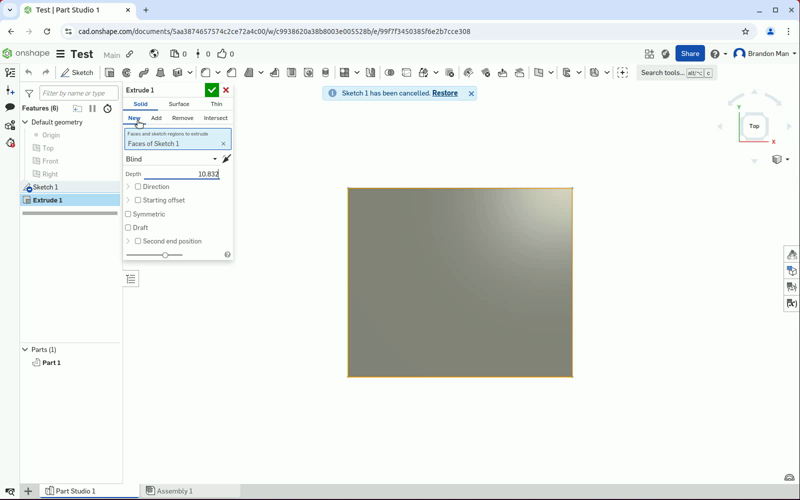
key(enter)
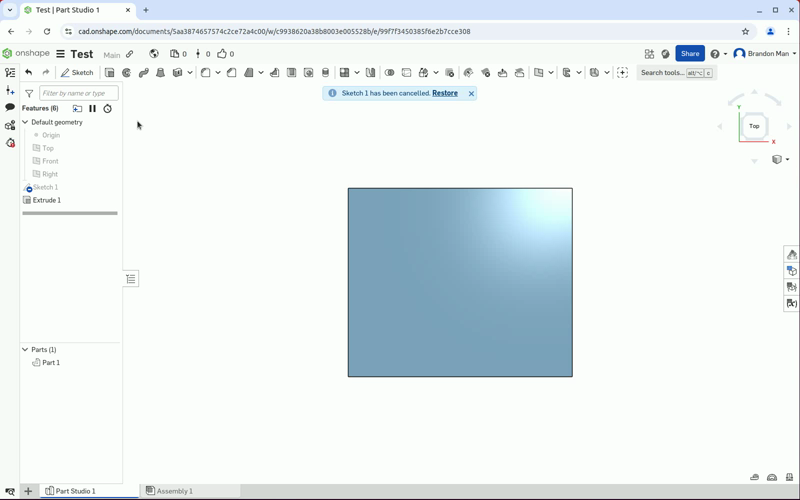
key(shift+h)
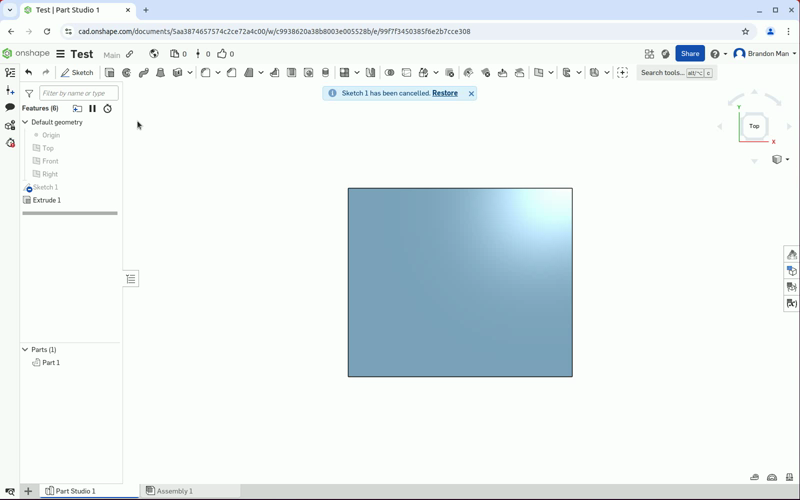
key(shift+h)
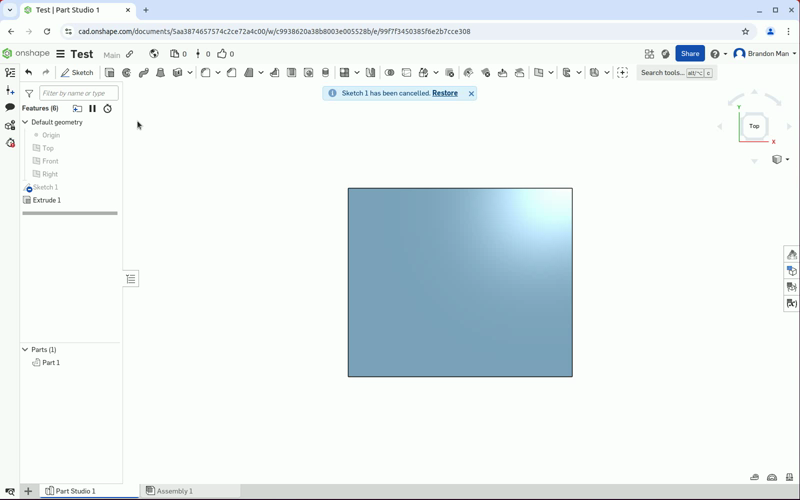
mouse_move(73, 189)
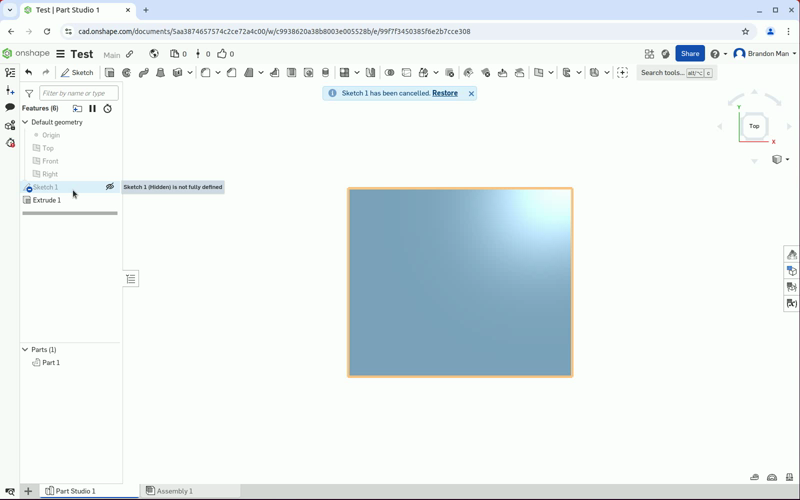
click(73, 189)
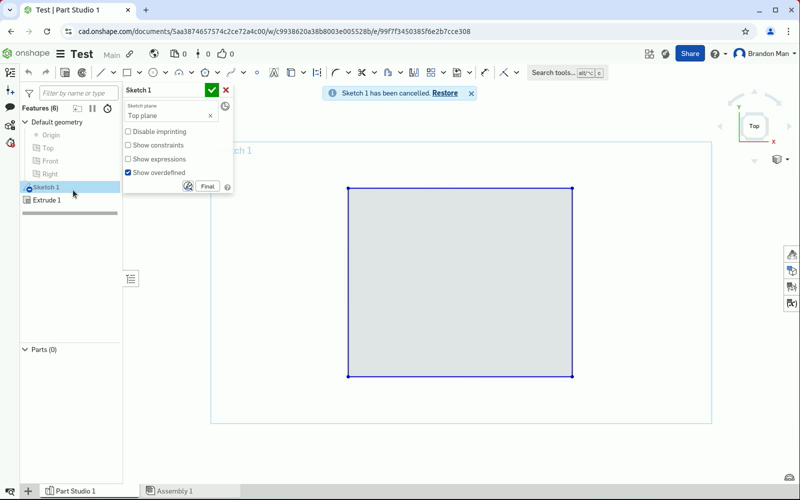
mouse_move(229, 92)
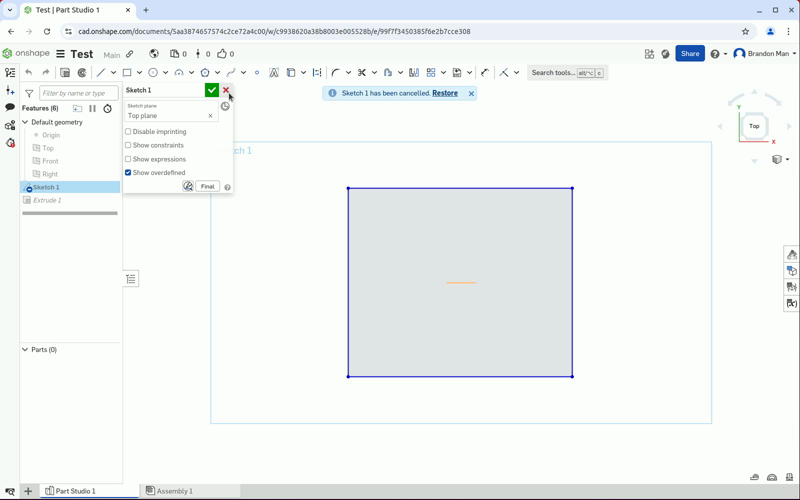
click(229, 92)
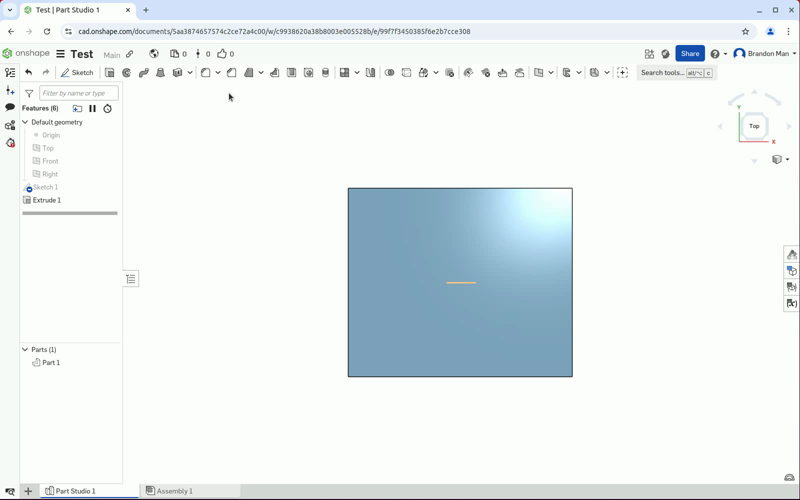
mouse_move(541, 75)
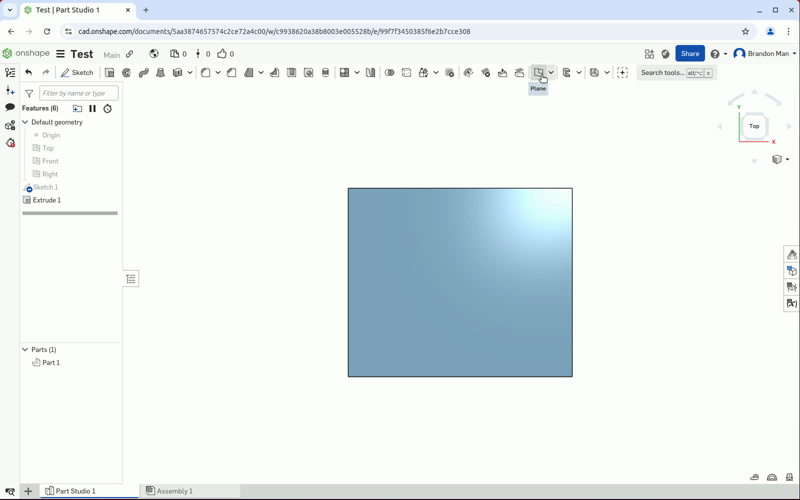
click(541, 75)
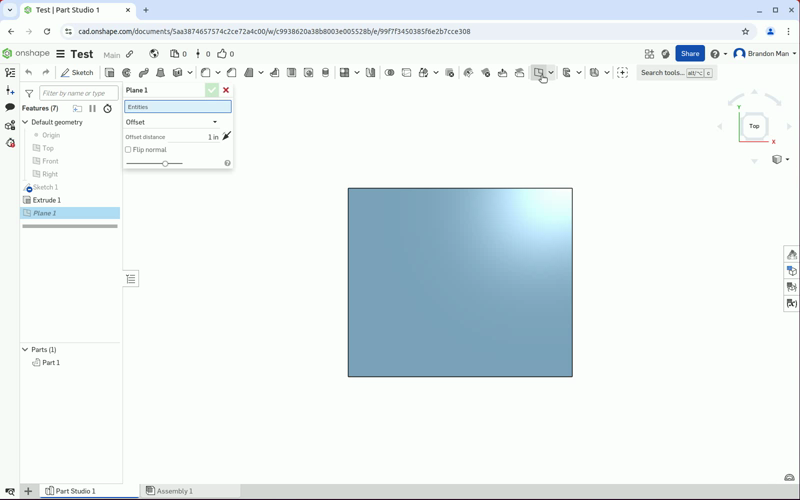
mouse_move(73, 150)
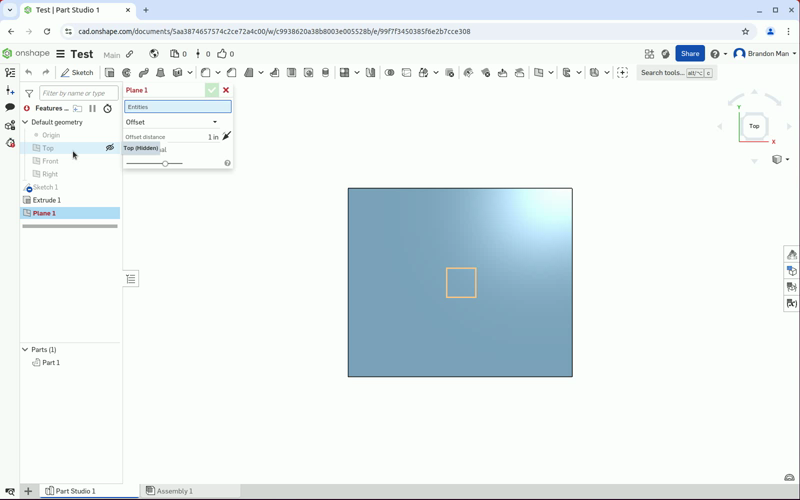
click(73, 150)
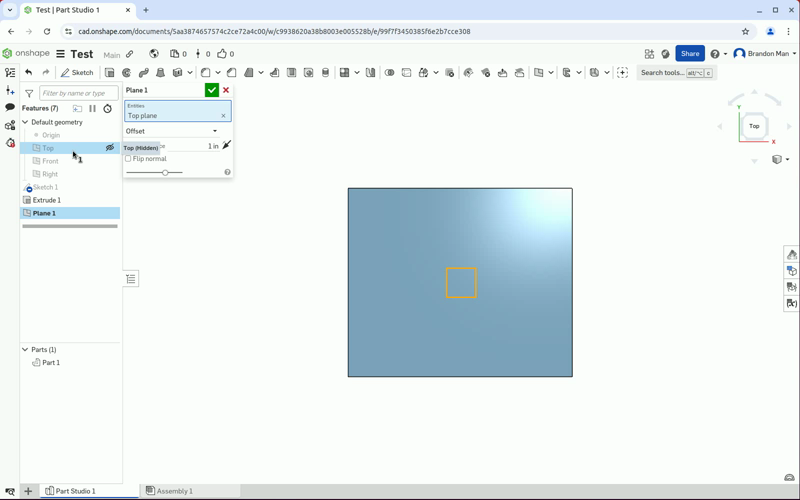
key(tab, 2)
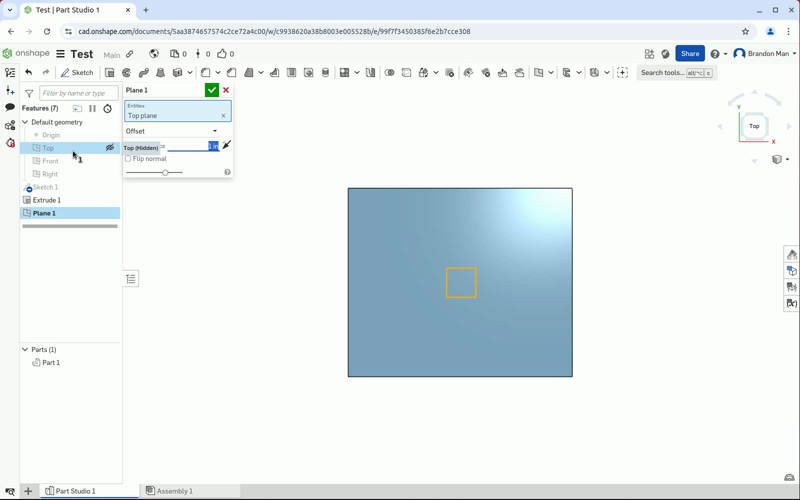
text(10.845)
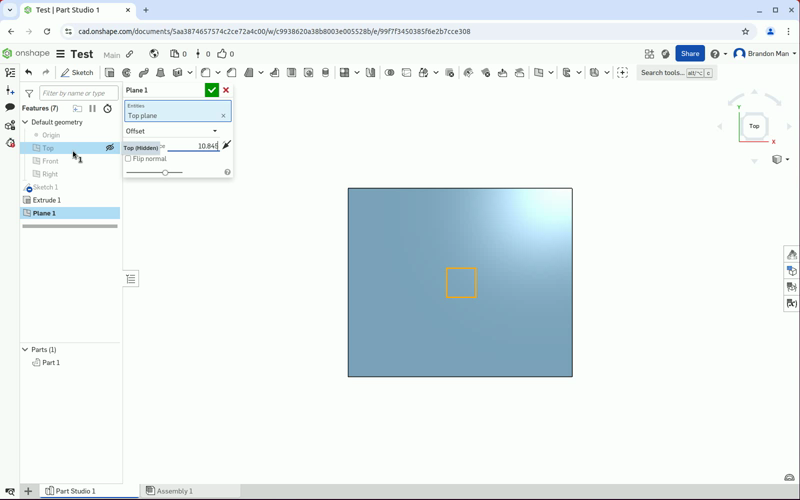
key(enter, 2)
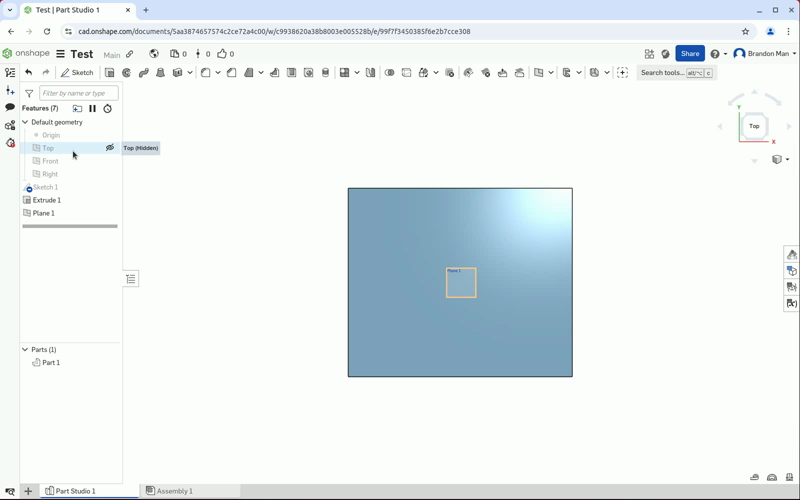
key(shift+s)
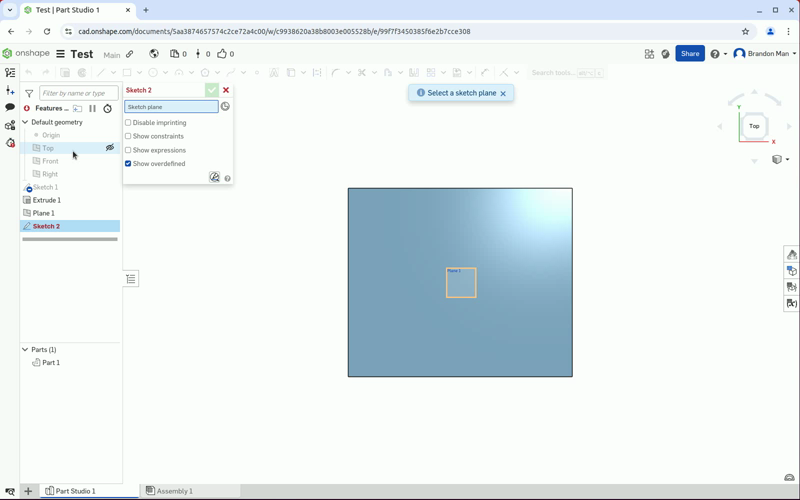
mouse_move(73, 215)
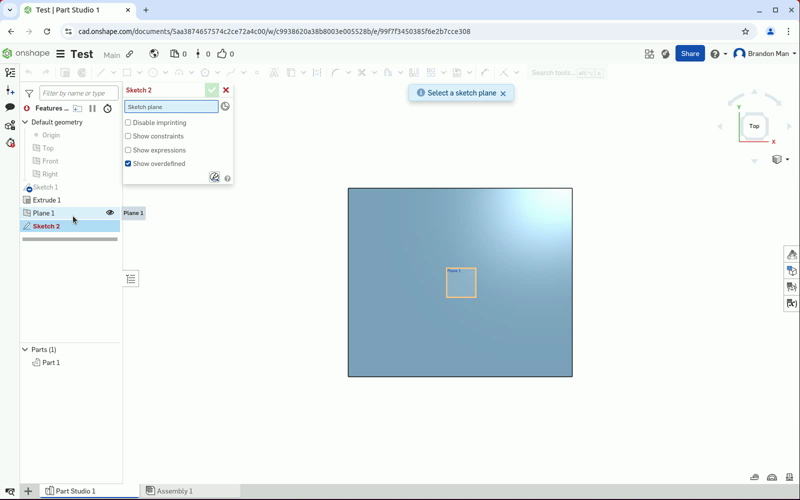
click(73, 215)
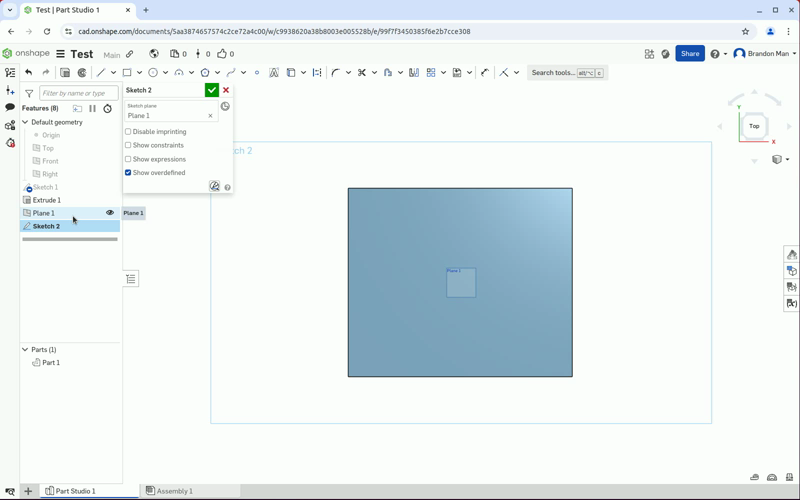
mouse_move(73, 352)
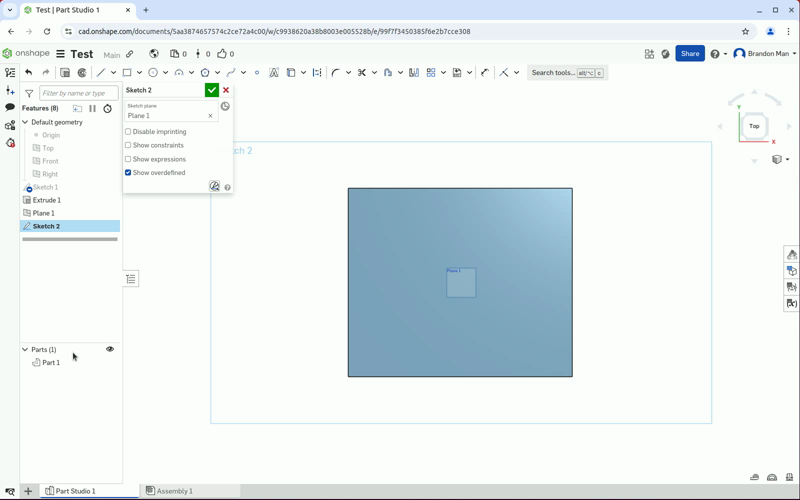
key(y)
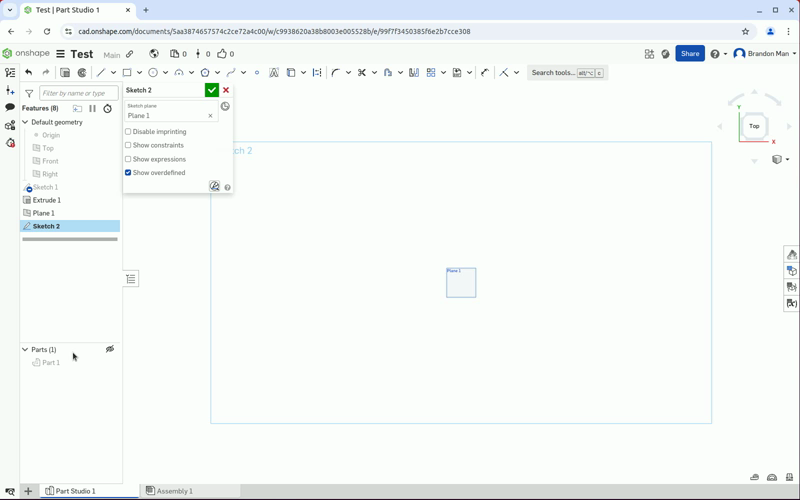
key(c)
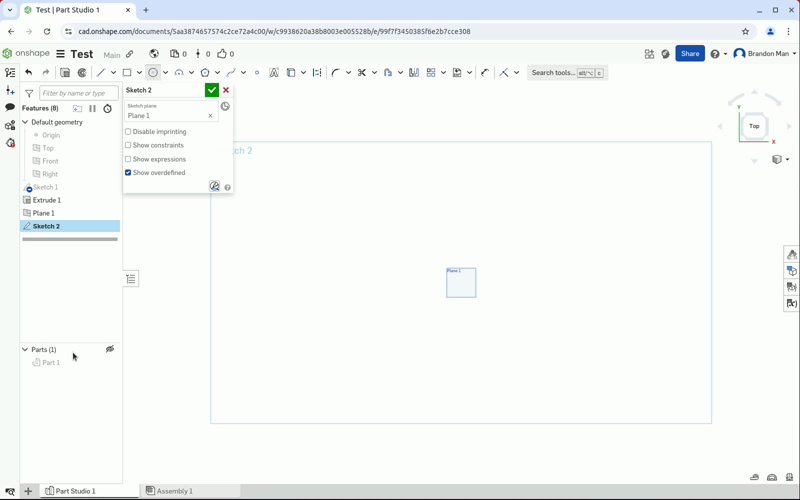
key_down(shift)
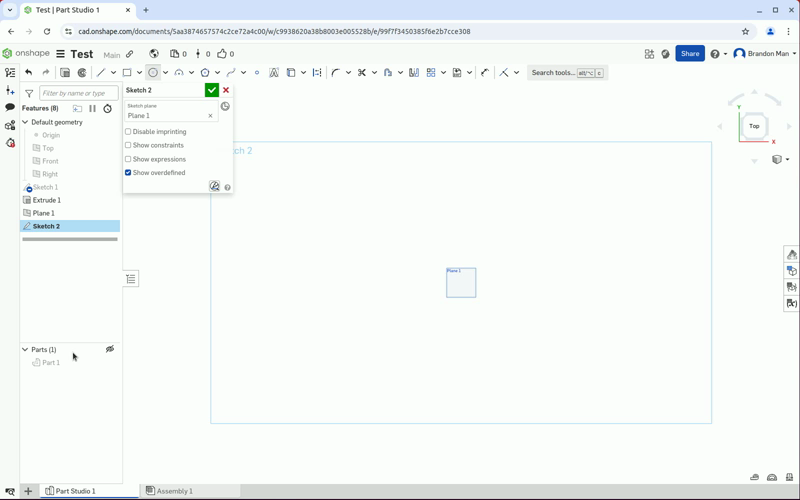
mouse_move(461, 282)
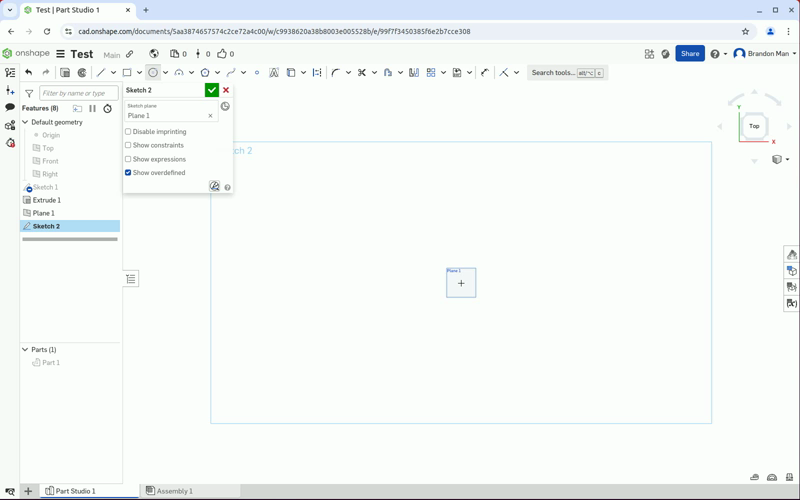
click(461, 282)
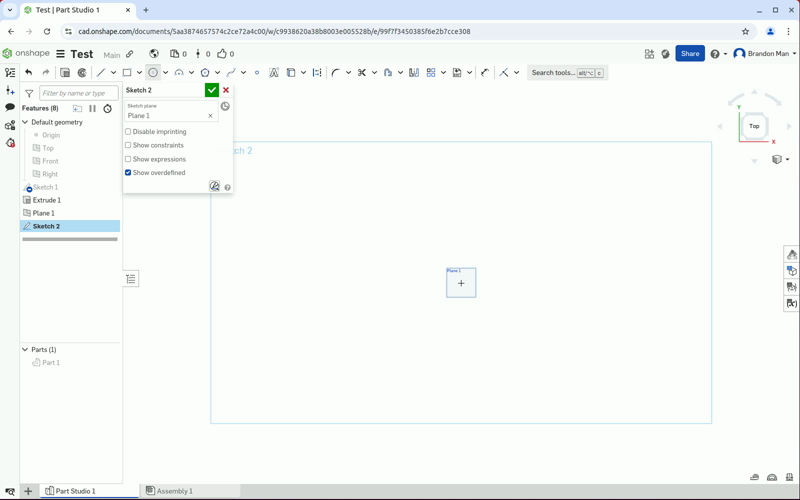
key_up(shift)
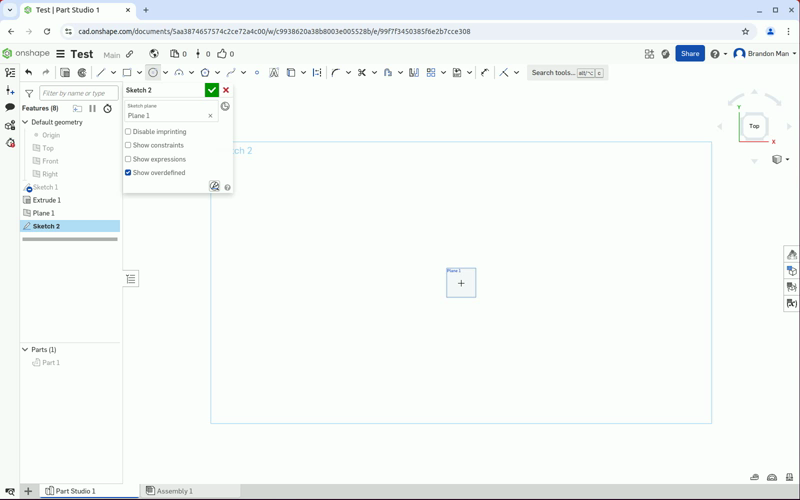
mouse_move(499, 282)
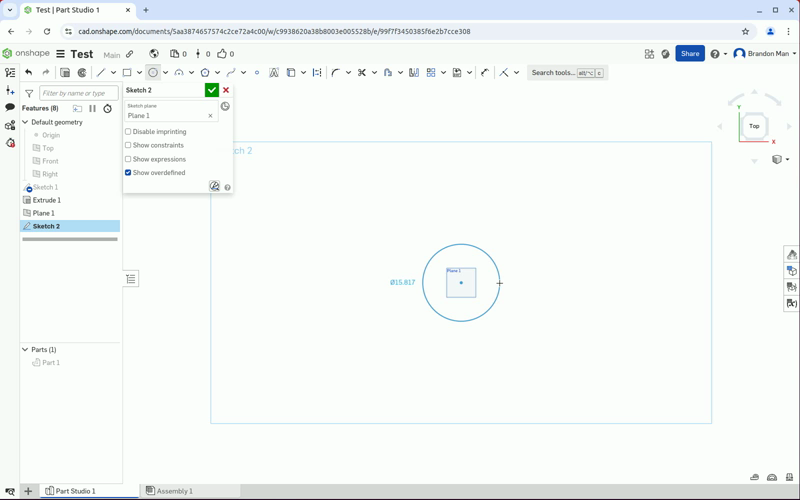
click(499, 282)
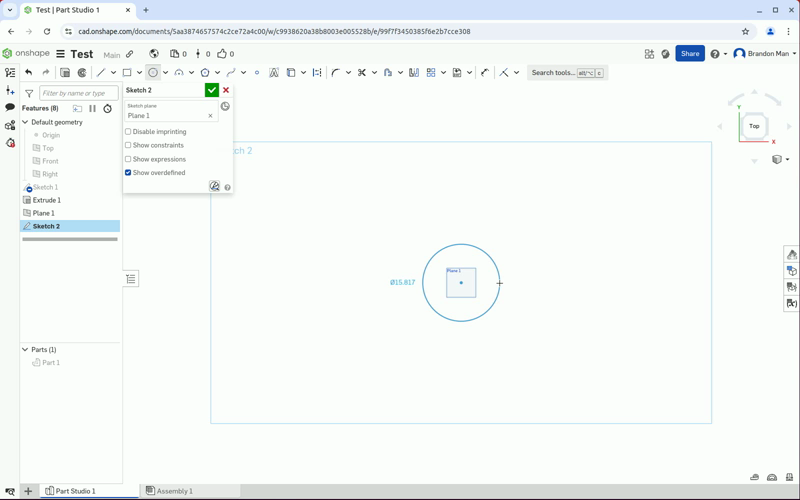
key(esc)
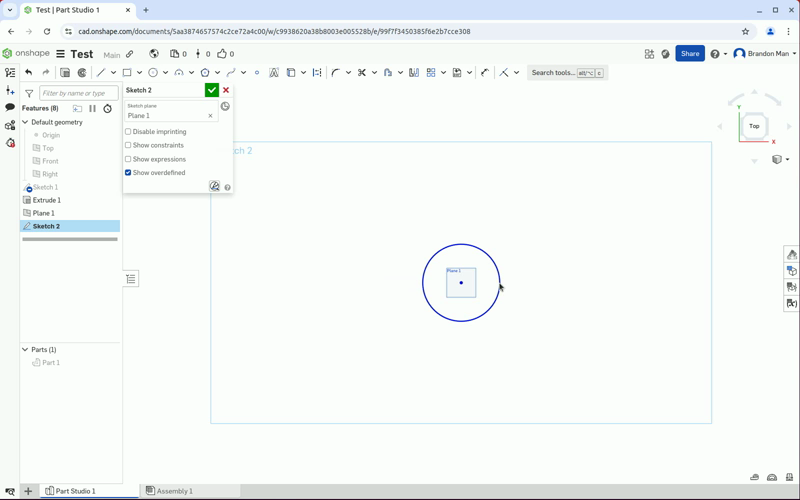
mouse_move(441, 299)
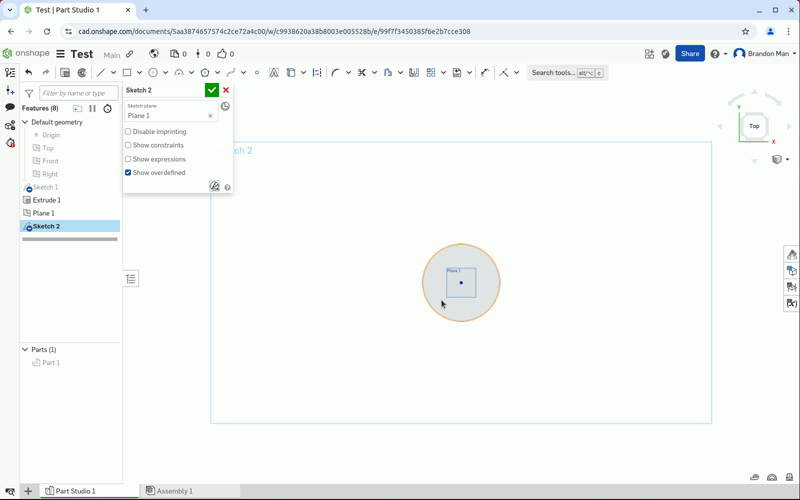
click(441, 299)
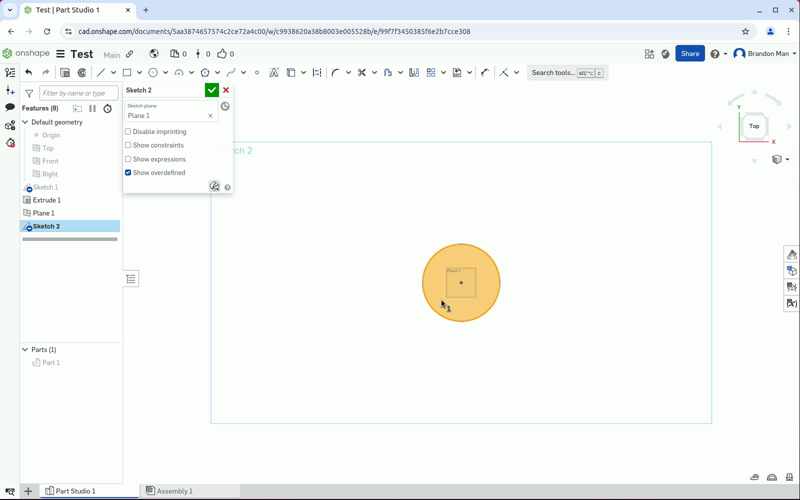
mouse_move(73, 352)
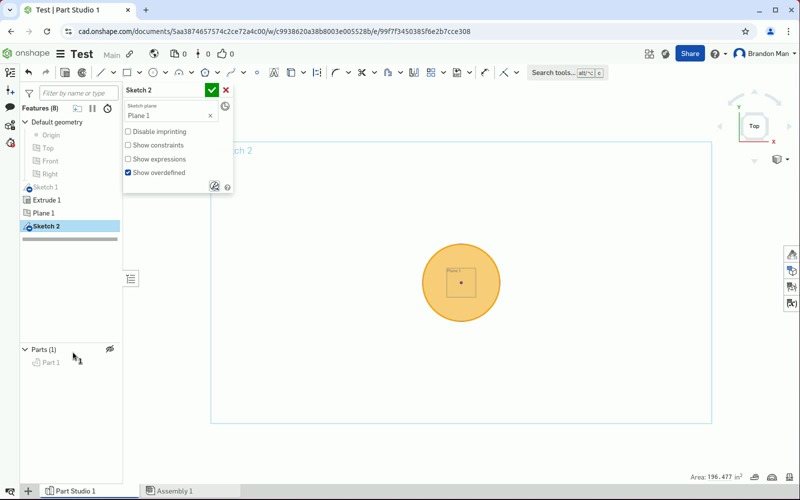
key(shift+y)
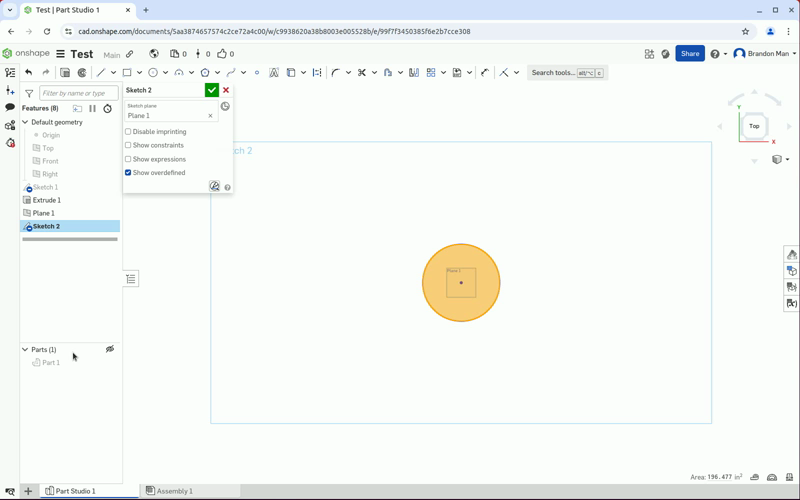
key(shift+e)
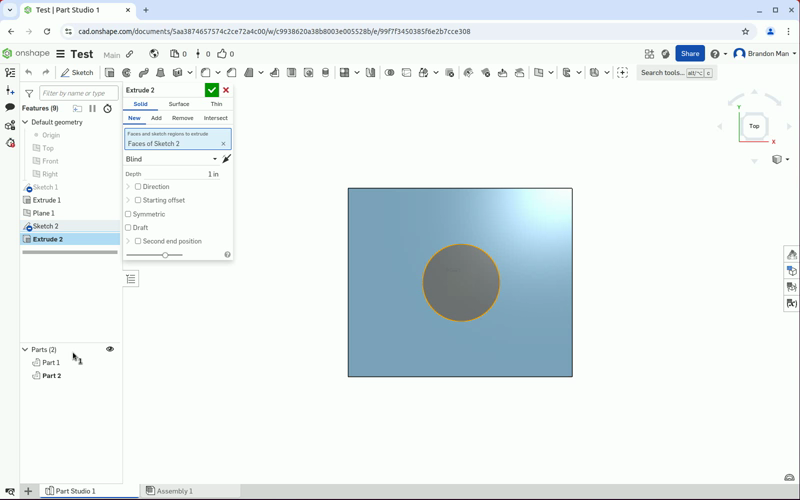
mouse_move(143, 106)
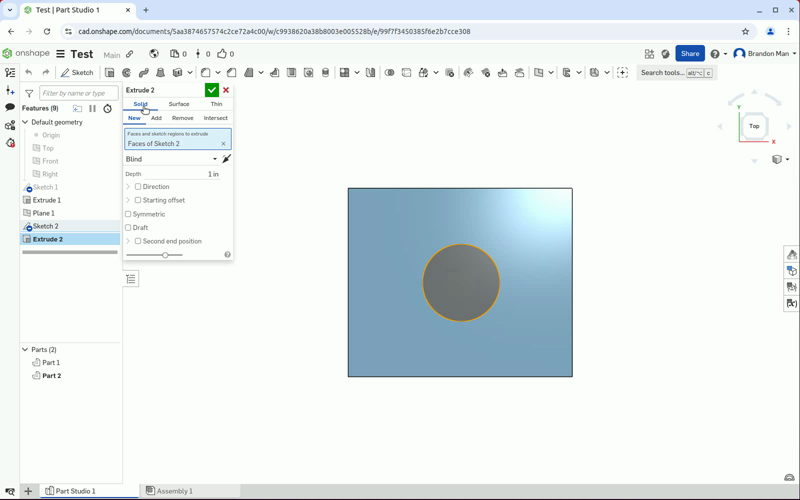
click(143, 106)
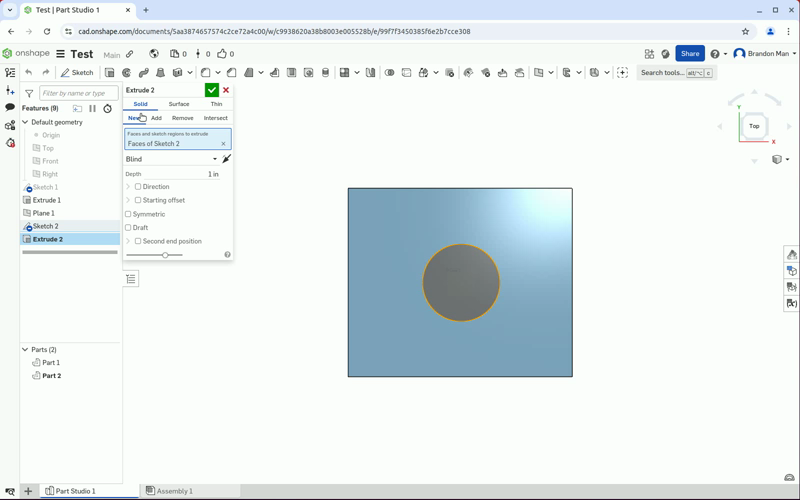
mouse_move(137, 120)
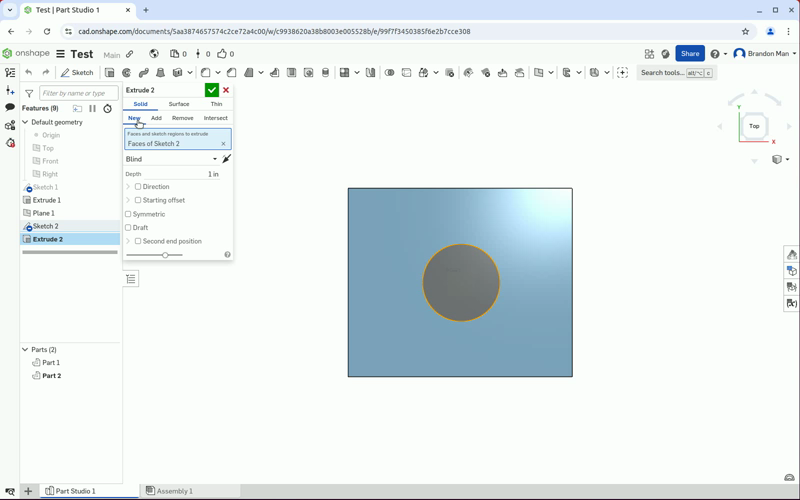
click(137, 120)
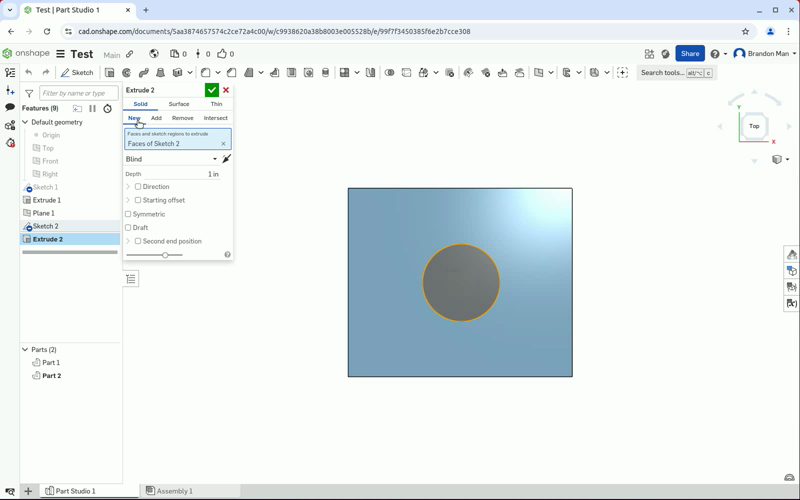
key(tab, 4)
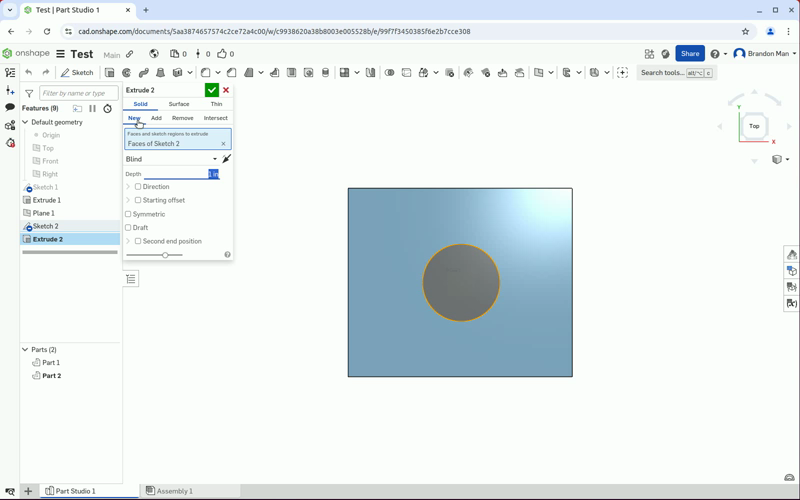
text(10.832)
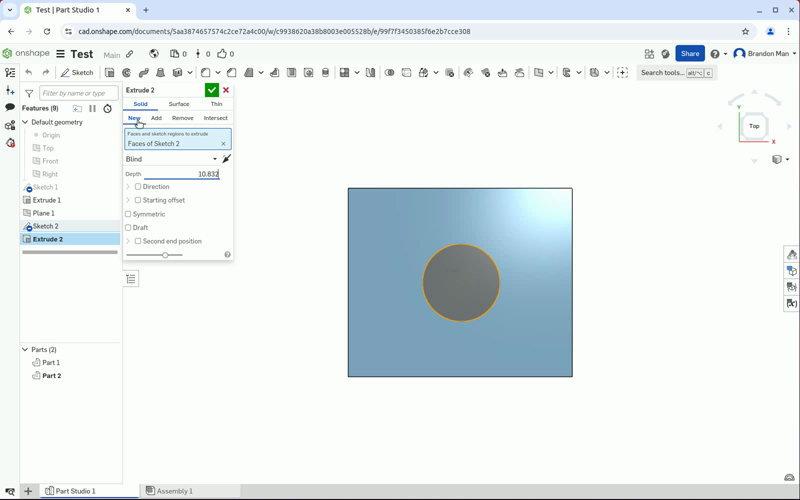
key(enter)
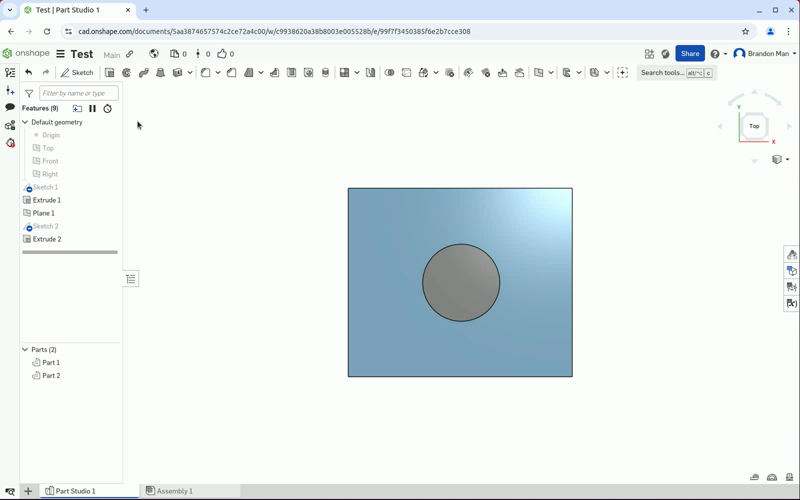
key(shift+h)
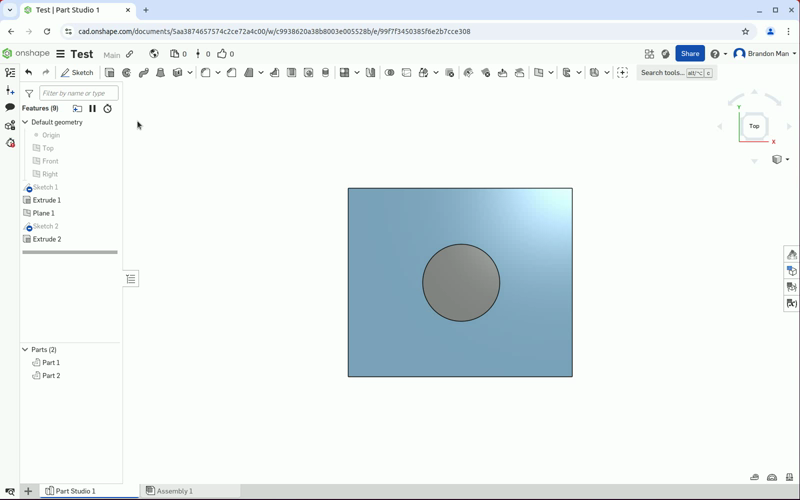
key(shift+h)
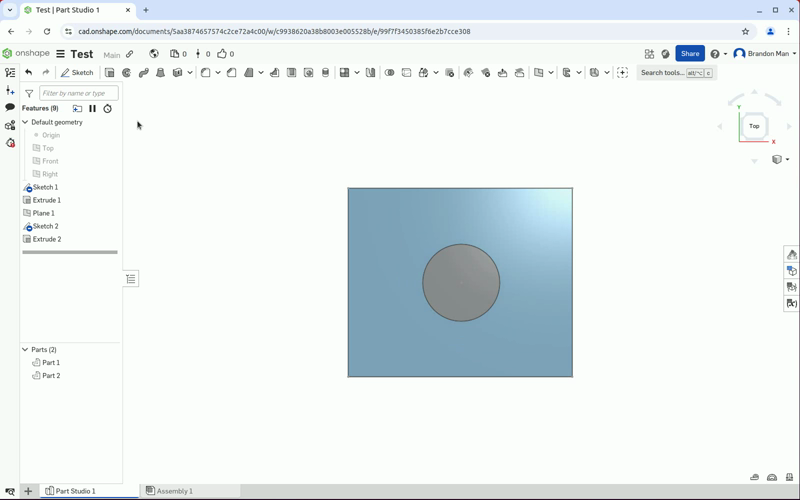
key(shift+7)
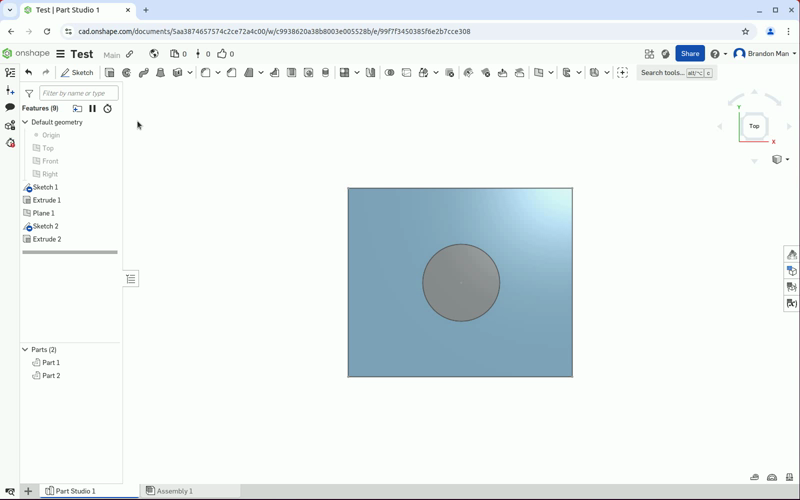
key(up, 3)
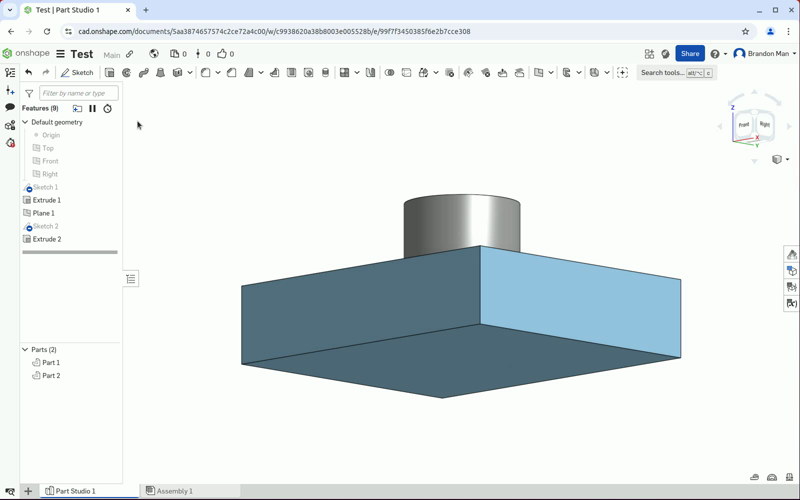
key(left, 3)
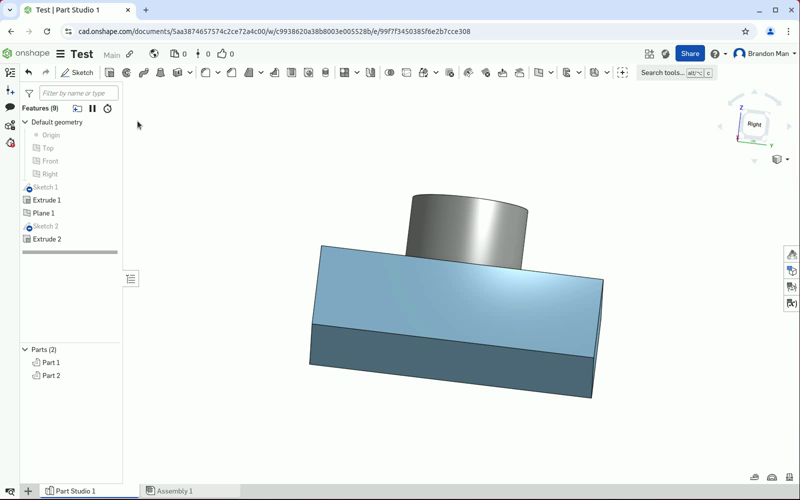
key(right, 3)
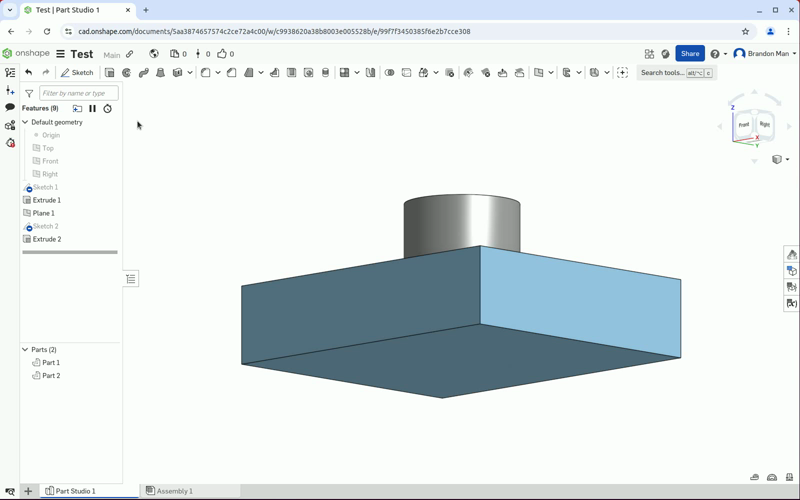
key(down, 3)
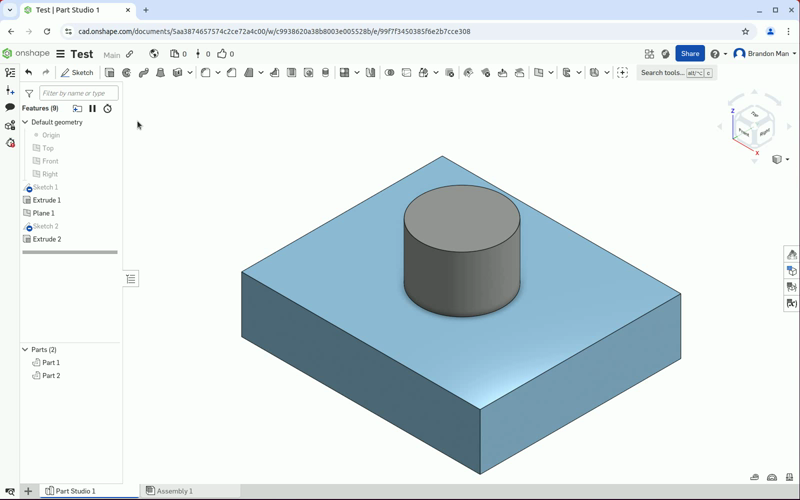
mouse_move(73, 189)
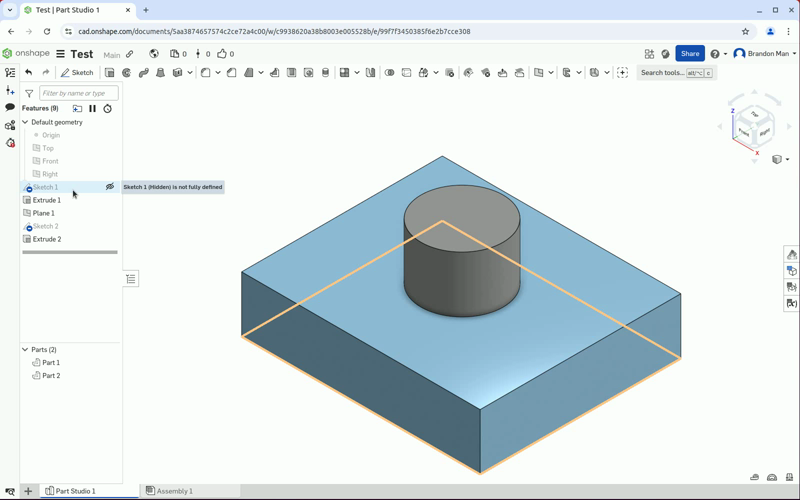
click(73, 189)